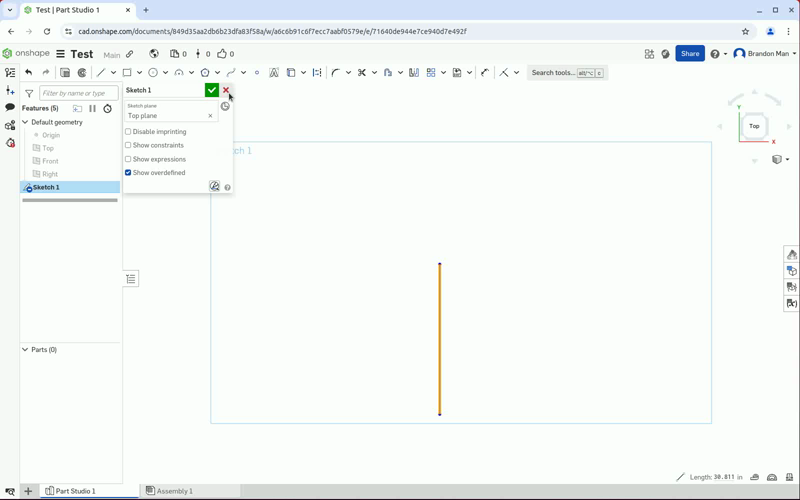
key(shift+h)
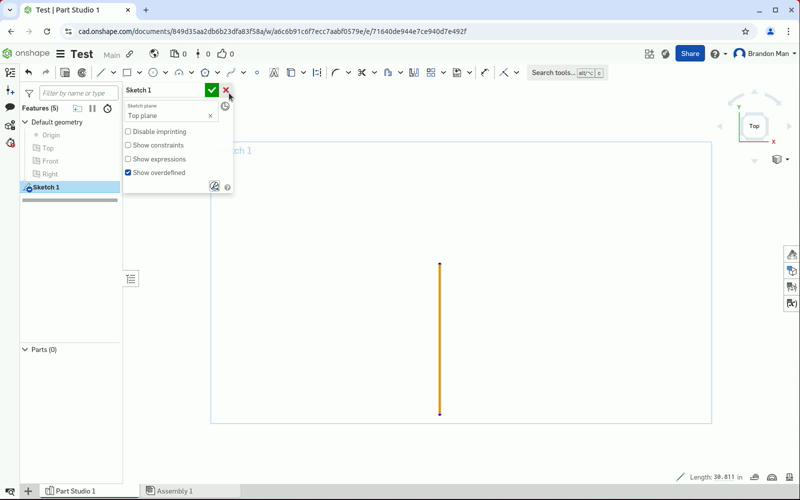
key(shift+s)
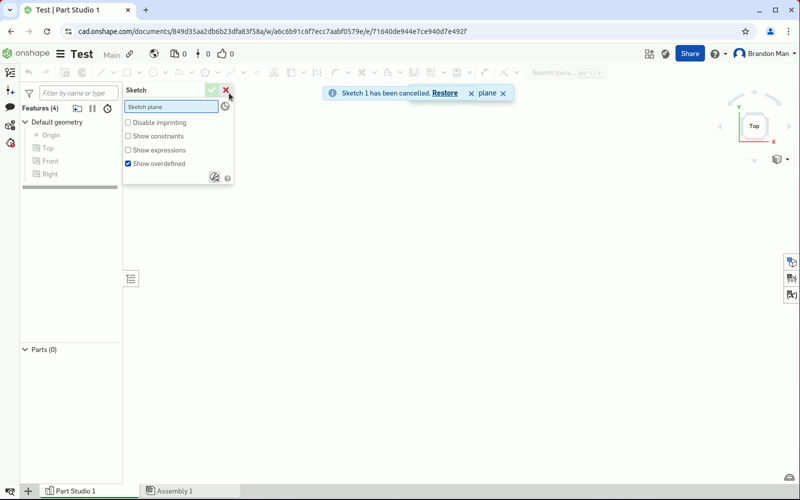
mouse_move(73, 150)
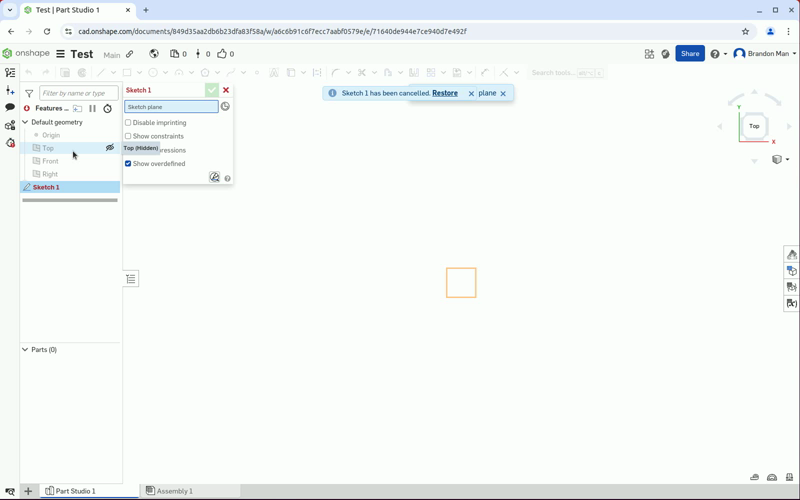
click(73, 150)
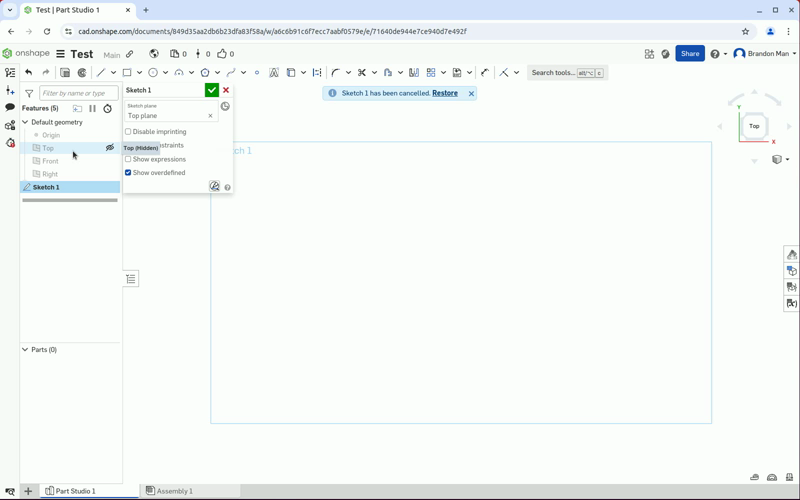
mouse_move(73, 352)
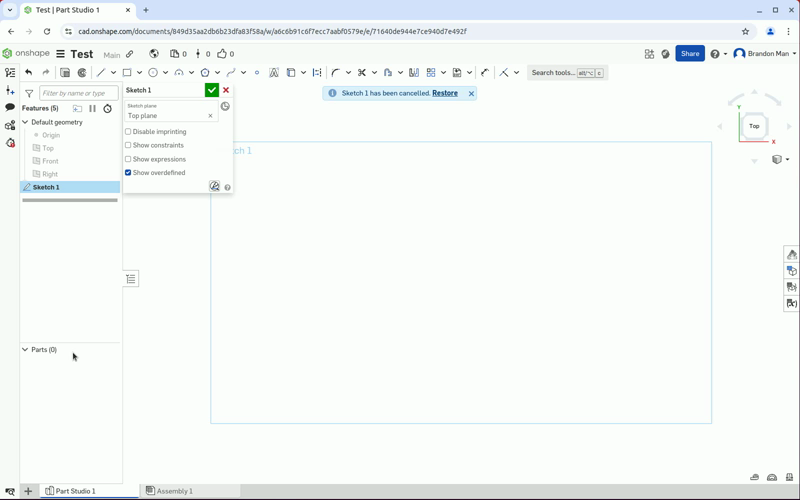
key(y)
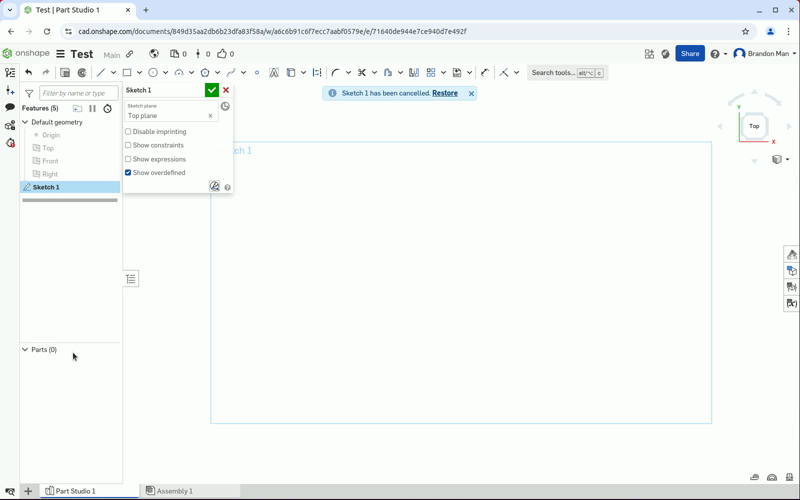
key(c)
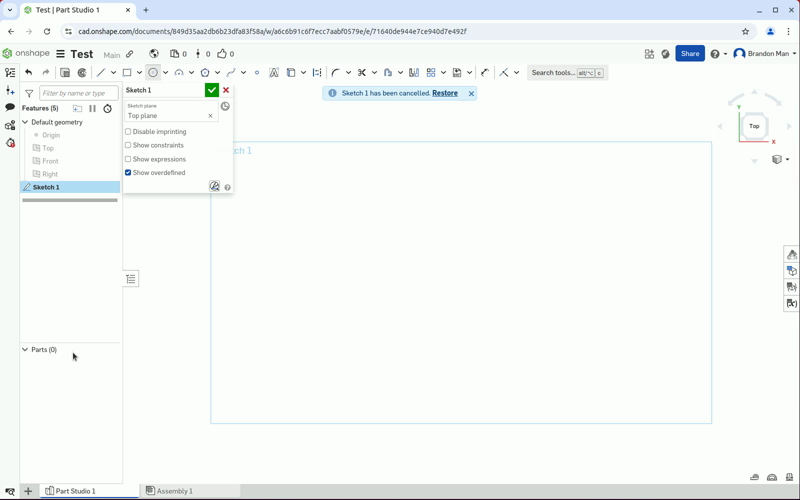
key_down(shift)
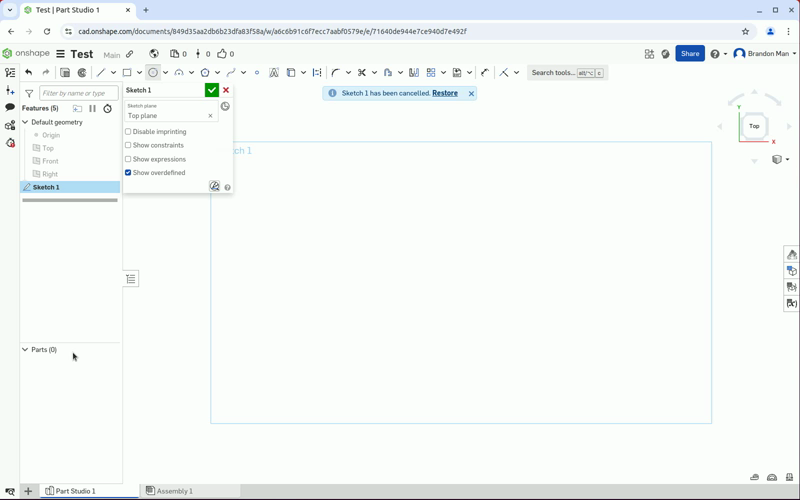
mouse_move(460, 282)
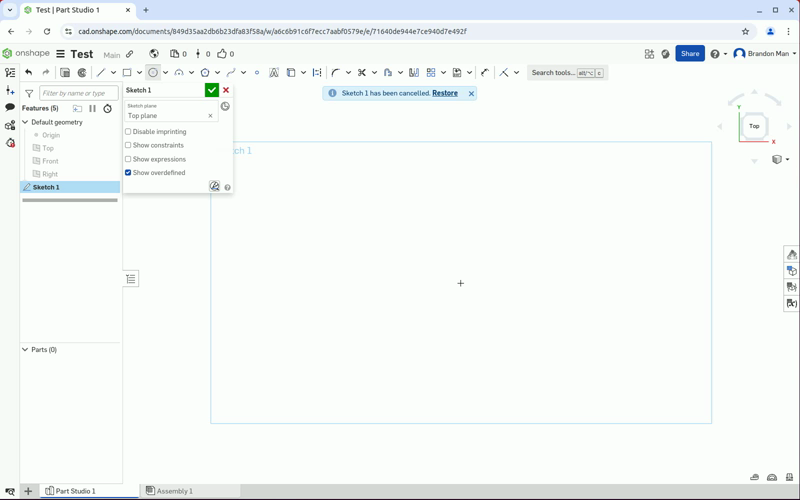
click(460, 282)
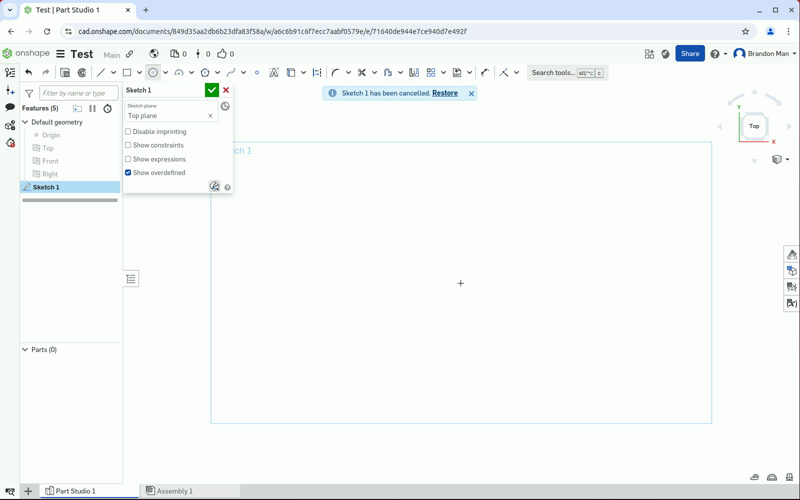
key_up(shift)
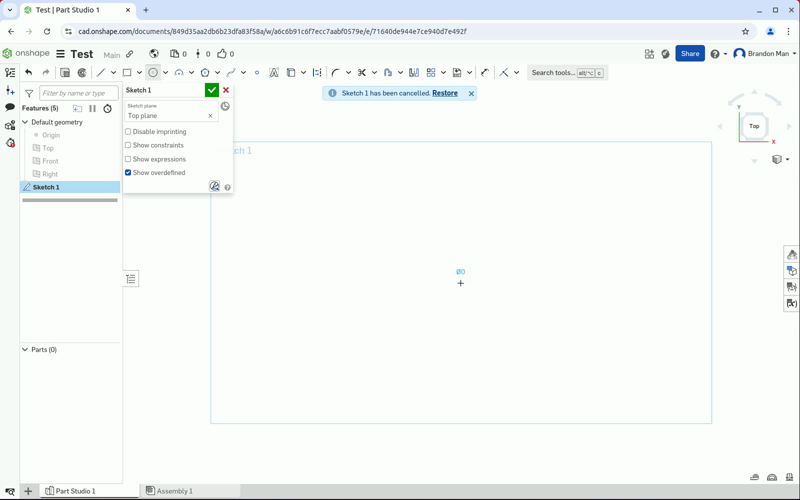
mouse_move(509, 282)
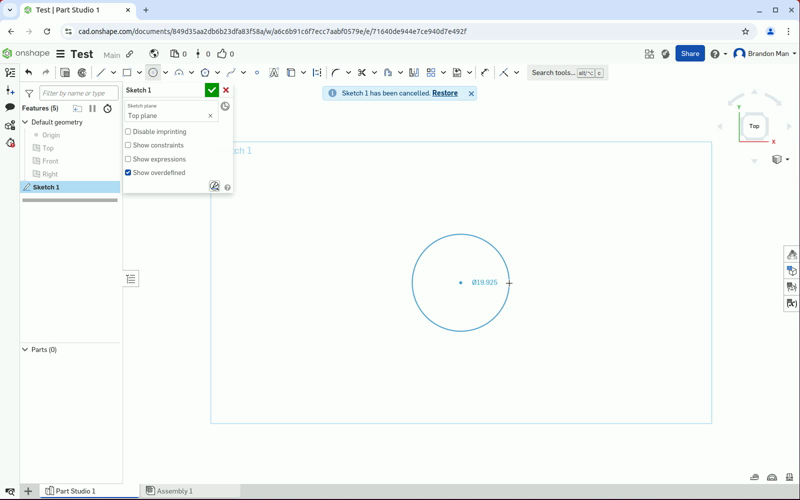
click(509, 282)
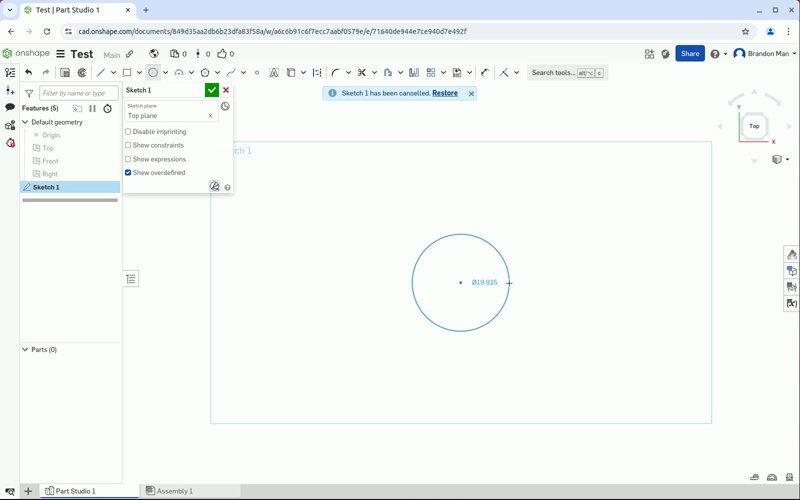
key(esc)
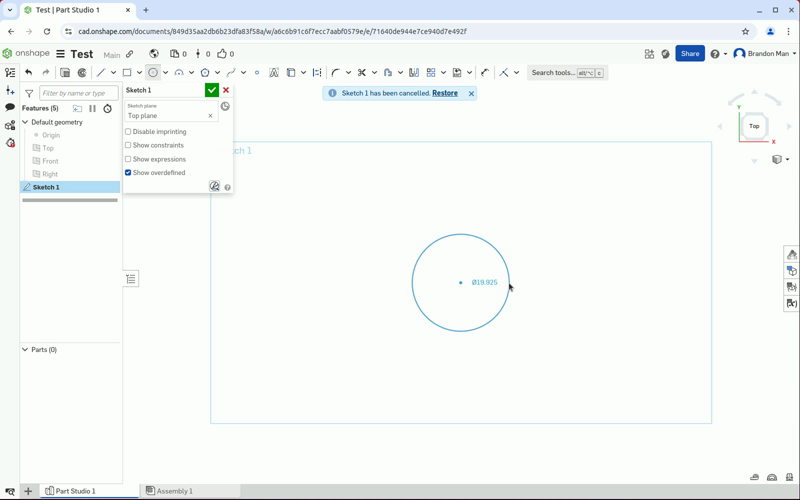
key(c)
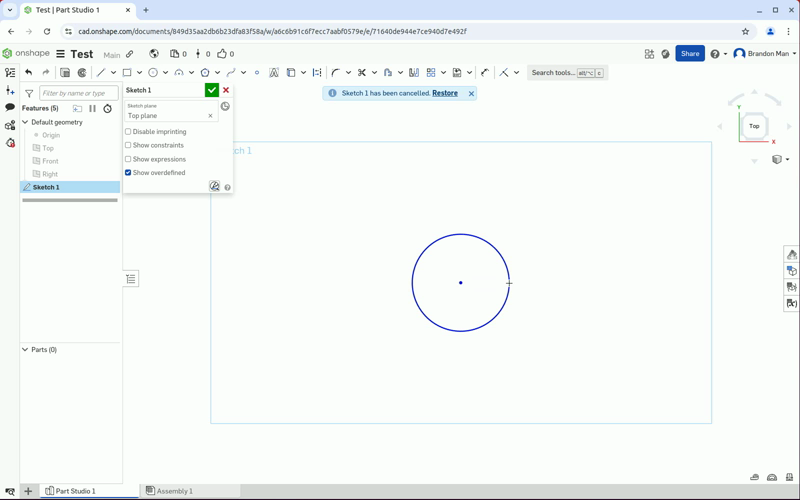
key_down(shift)
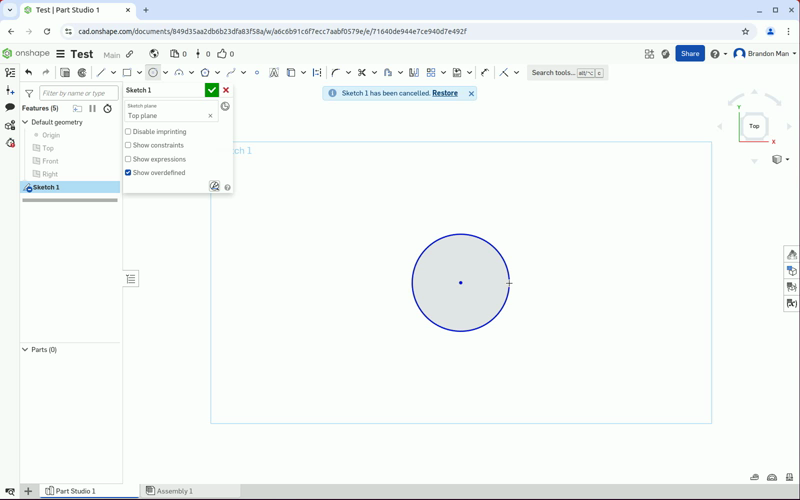
mouse_move(460, 282)
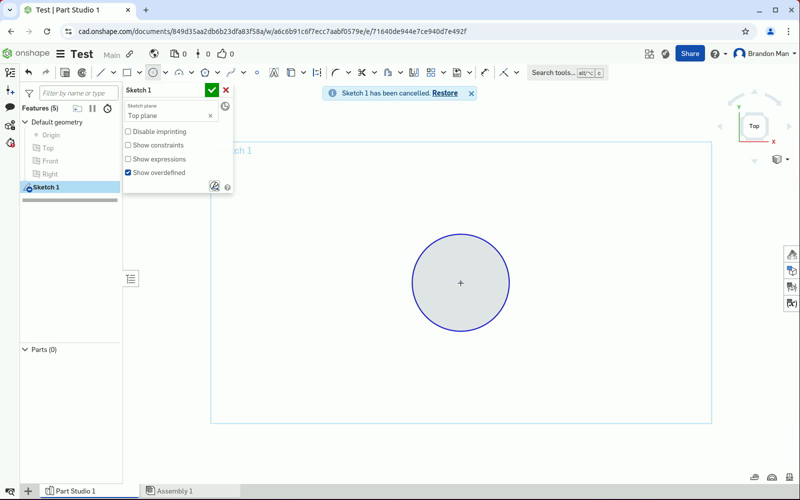
click(460, 282)
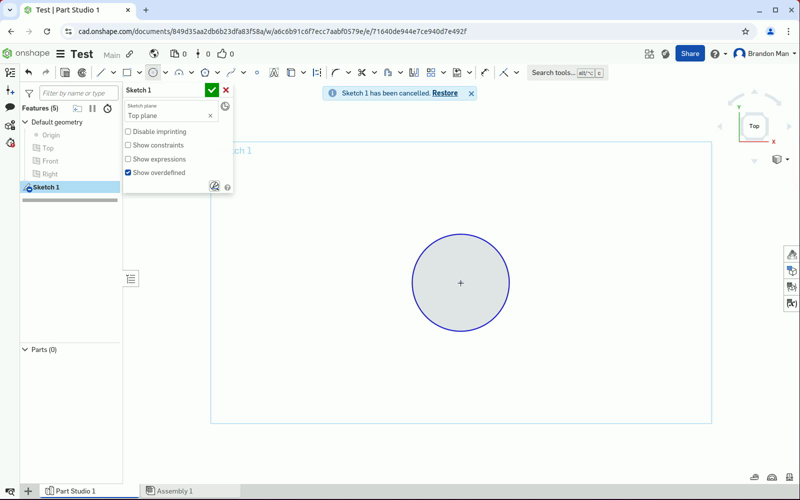
key_up(shift)
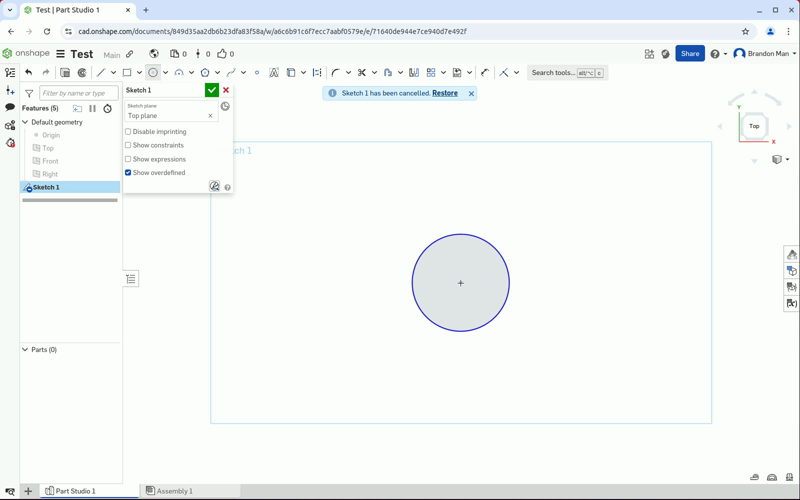
mouse_move(487, 282)
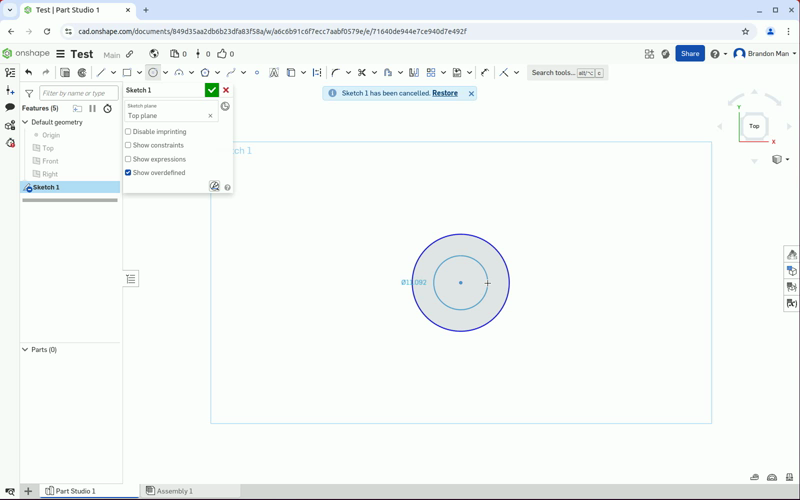
click(487, 282)
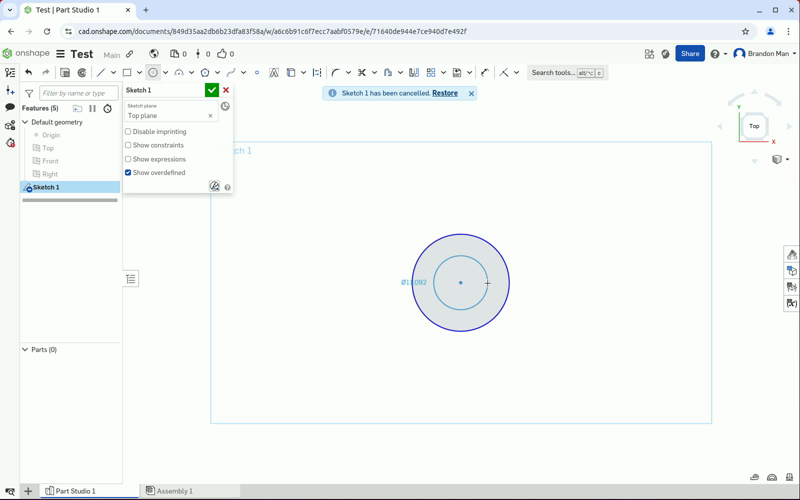
key(esc)
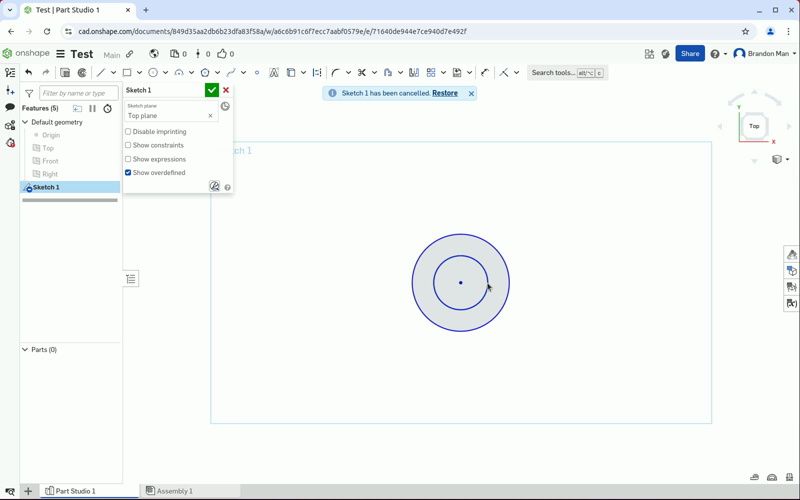
mouse_move(451, 324)
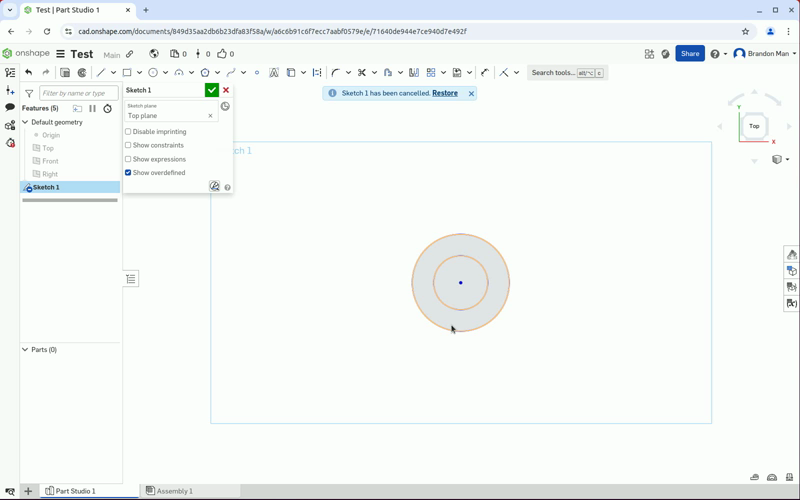
click(451, 324)
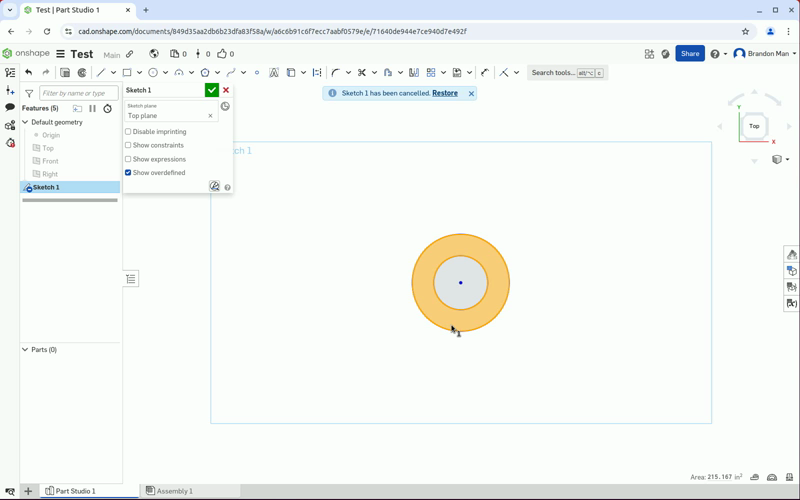
mouse_move(73, 352)
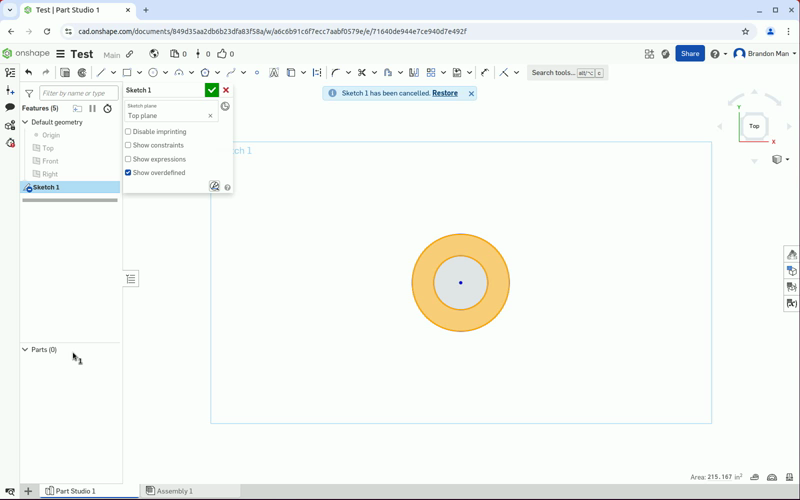
key(shift+y)
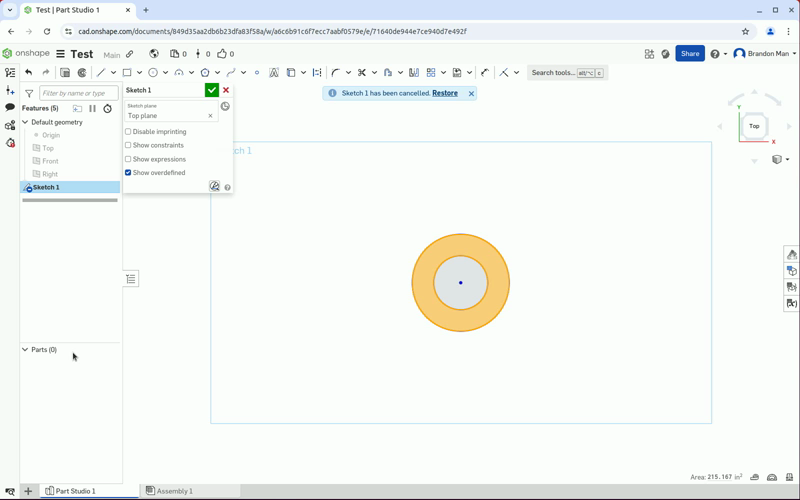
key(shift+e)
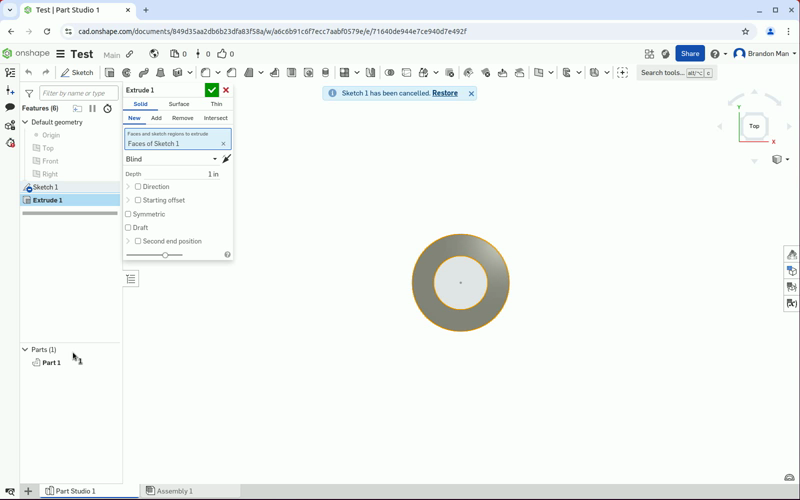
mouse_move(143, 106)
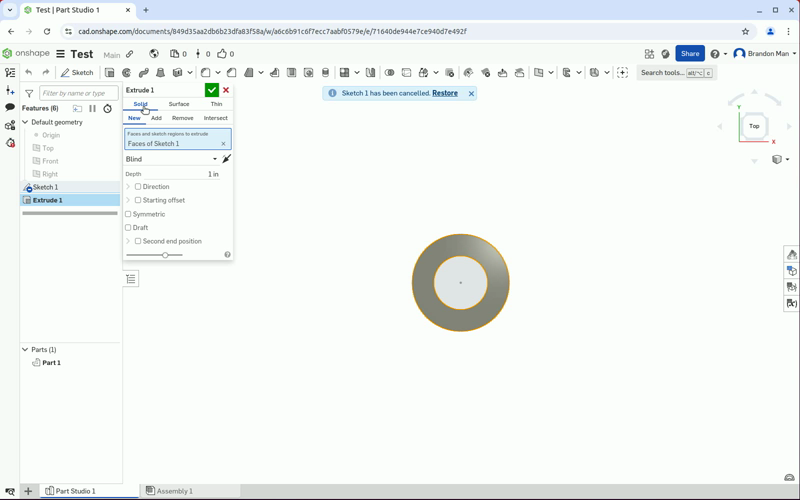
click(143, 106)
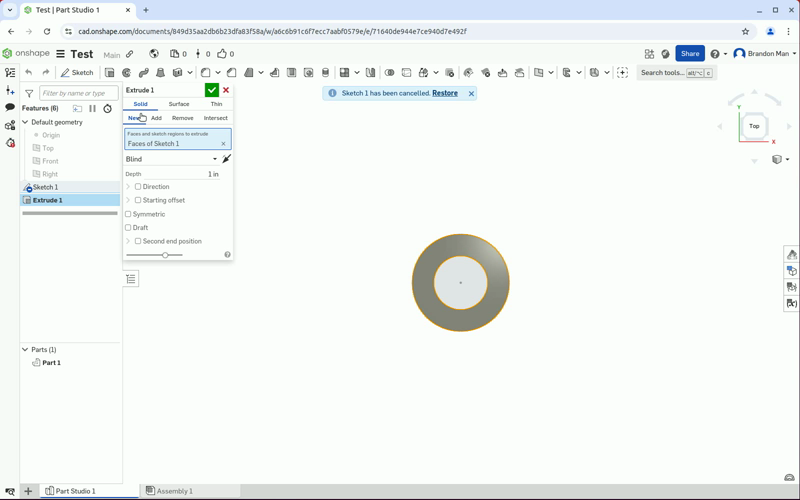
mouse_move(137, 120)
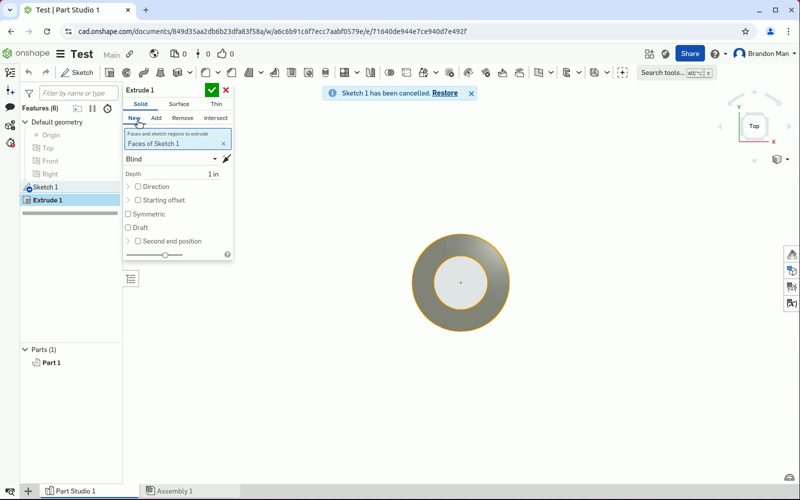
click(137, 120)
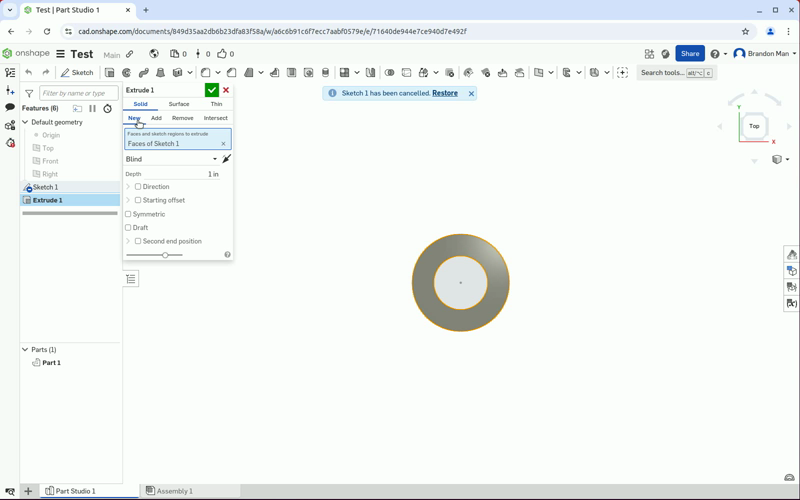
key(tab, 4)
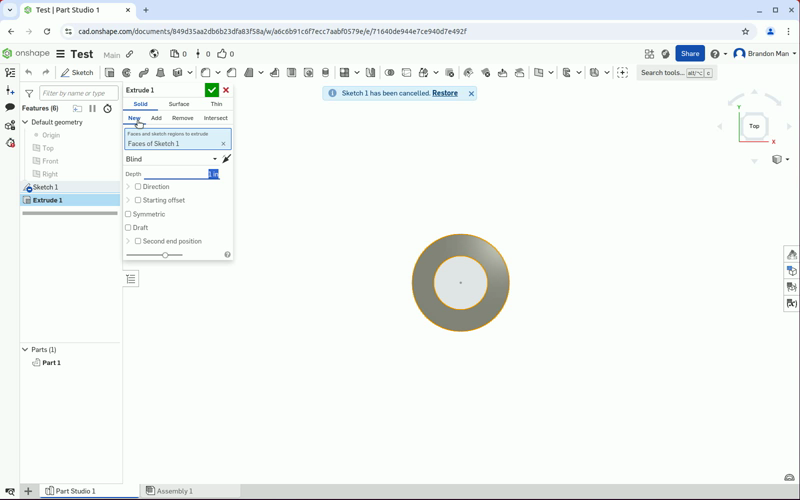
text(4.092)
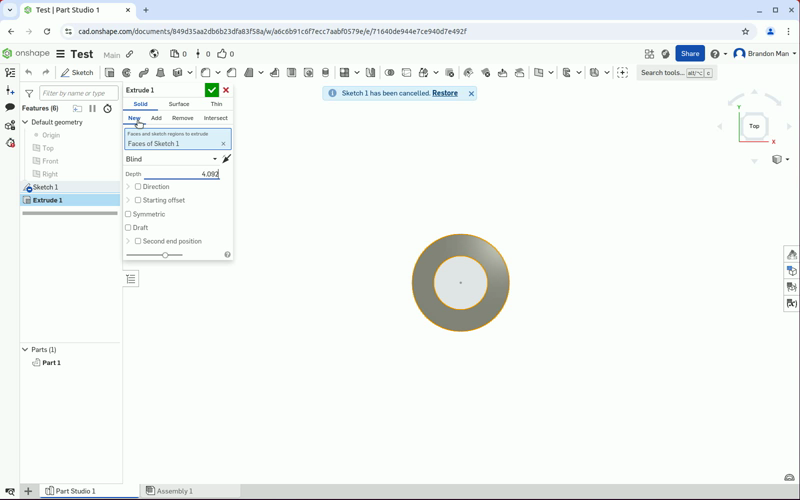
key(enter)
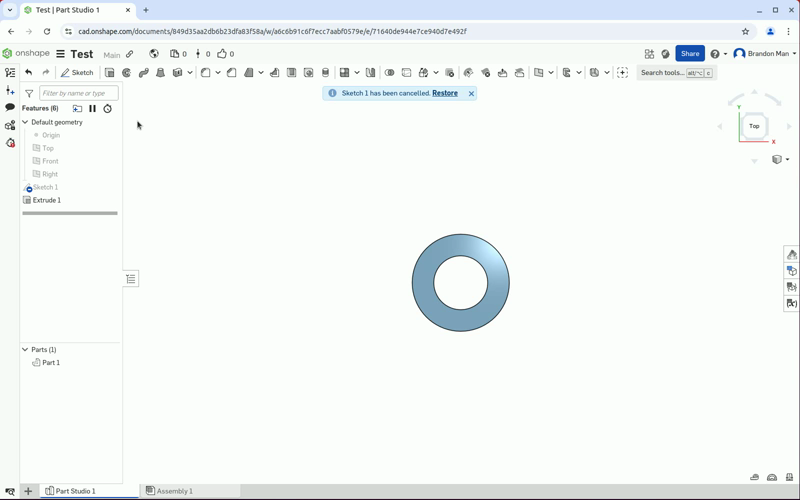
key(shift+h)
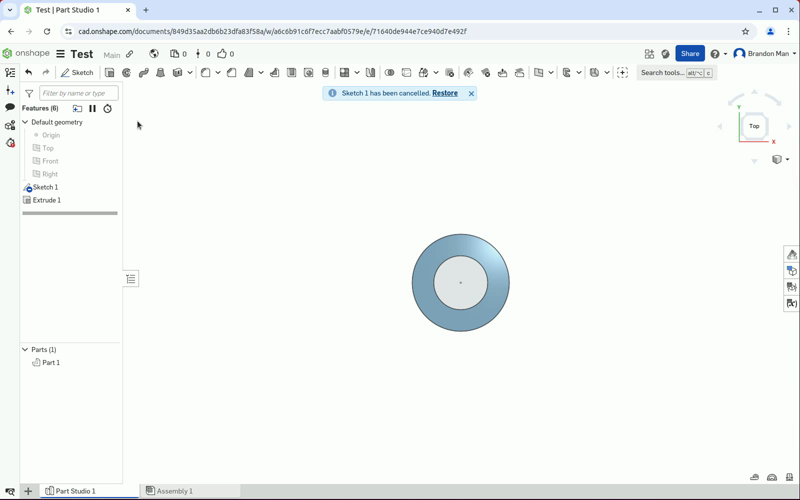
key(shift+h)
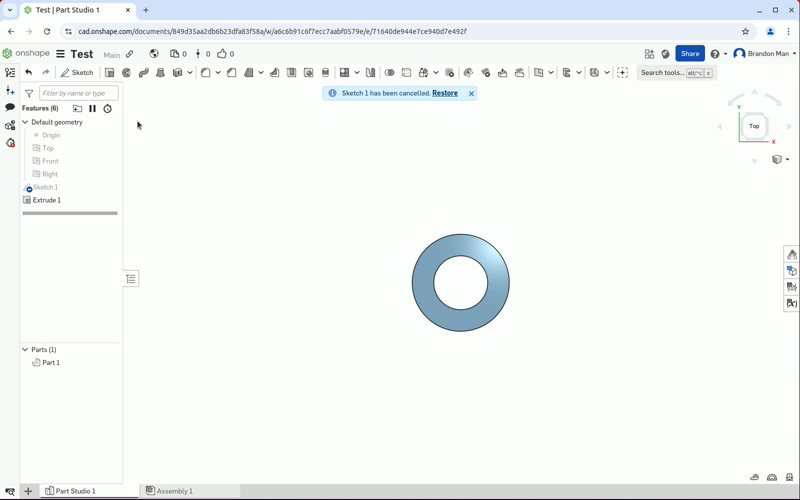
mouse_move(73, 189)
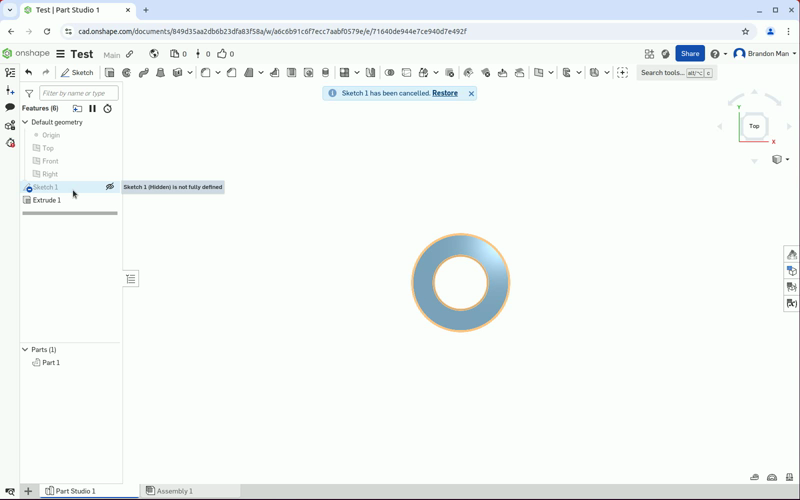
click(73, 189)
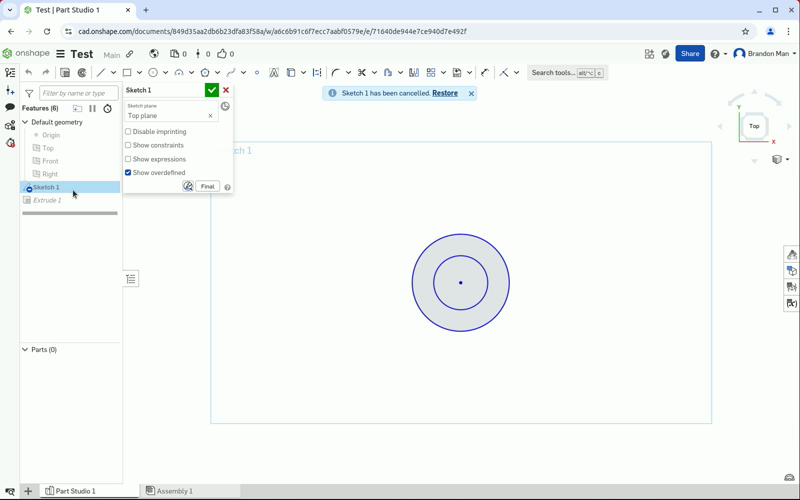
mouse_move(229, 92)
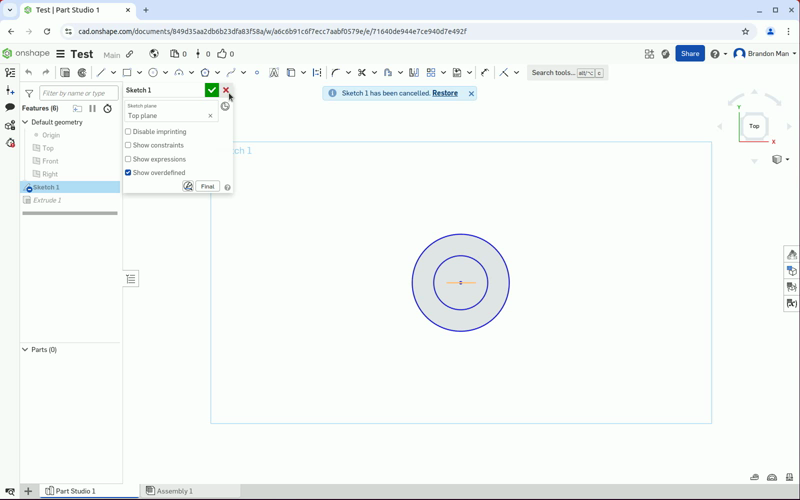
click(229, 92)
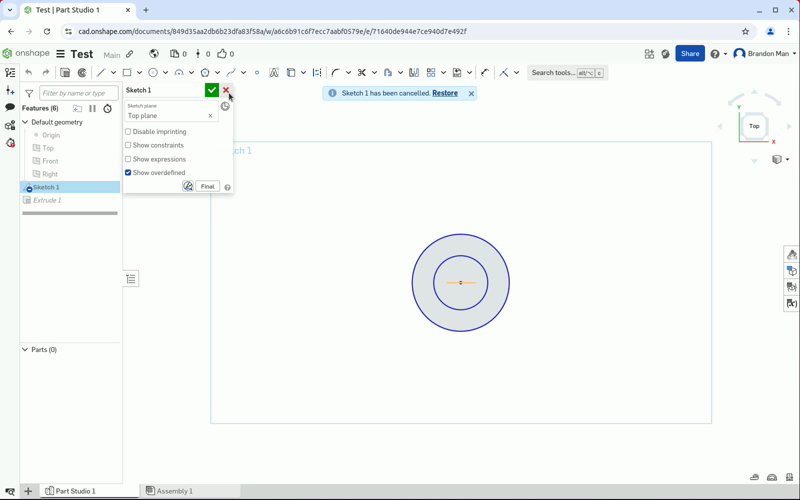
key(shift+s)
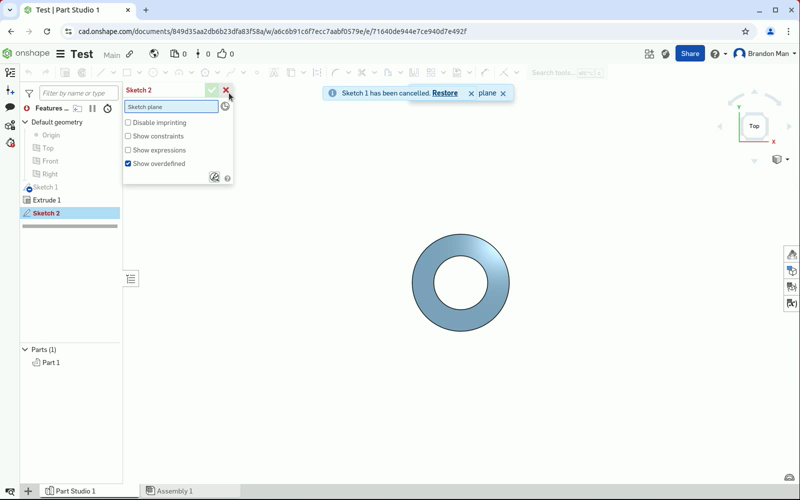
mouse_move(73, 150)
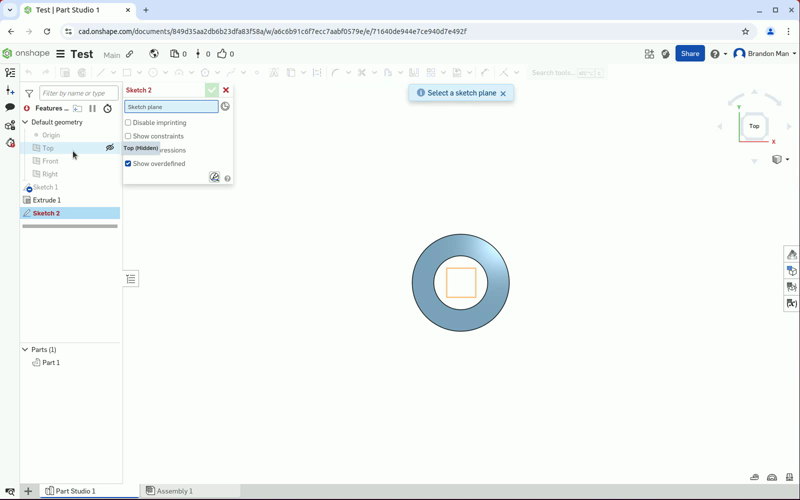
click(73, 150)
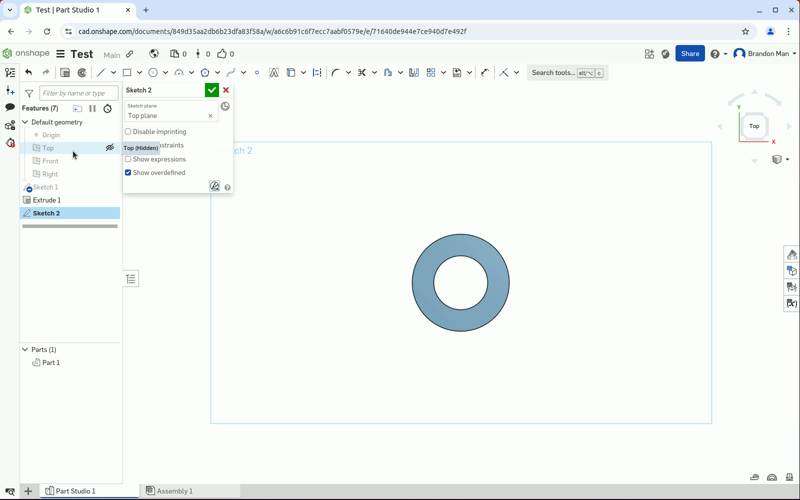
mouse_move(73, 352)
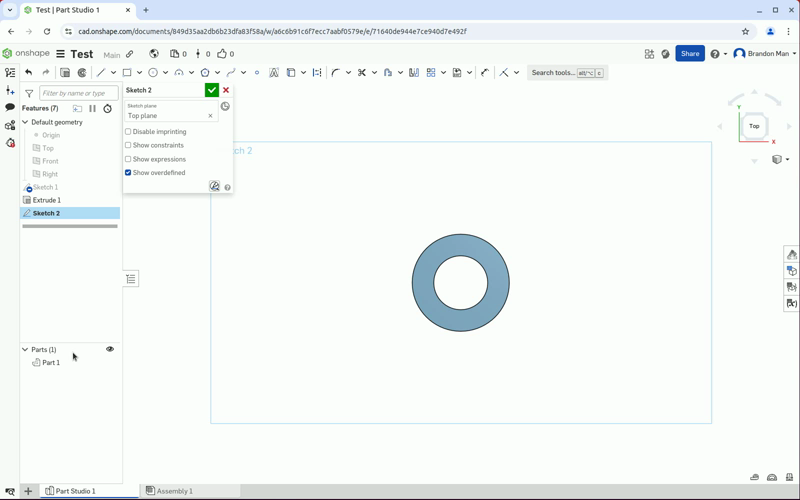
key(y)
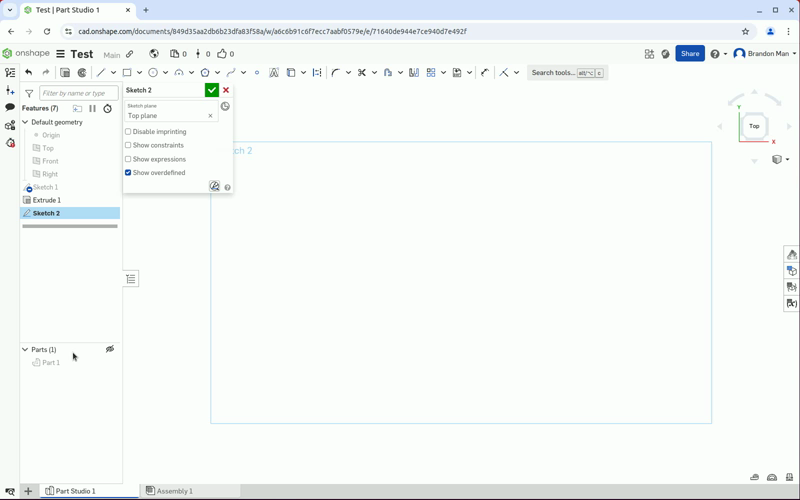
key(c)
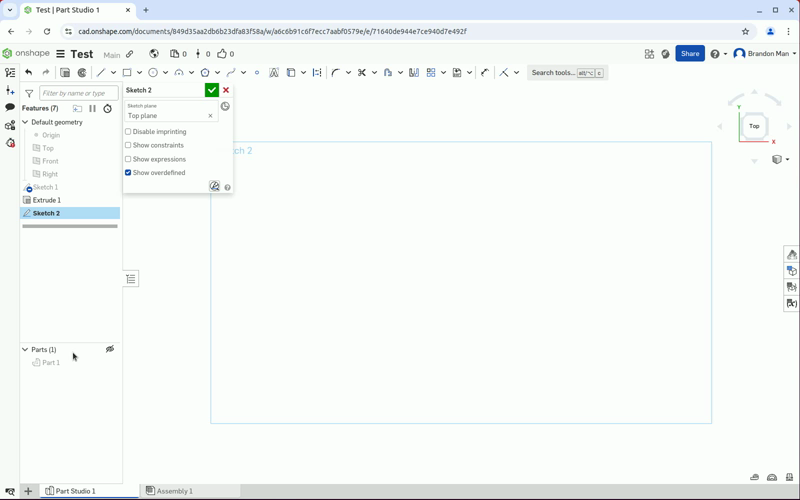
key_down(shift)
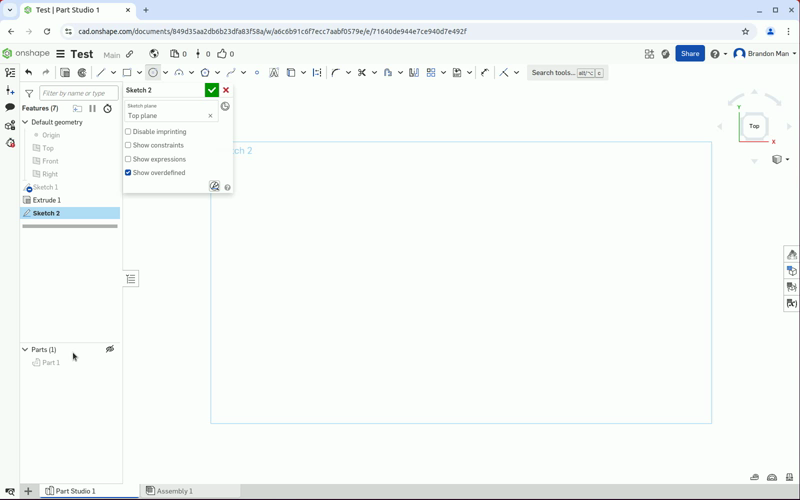
mouse_move(461, 282)
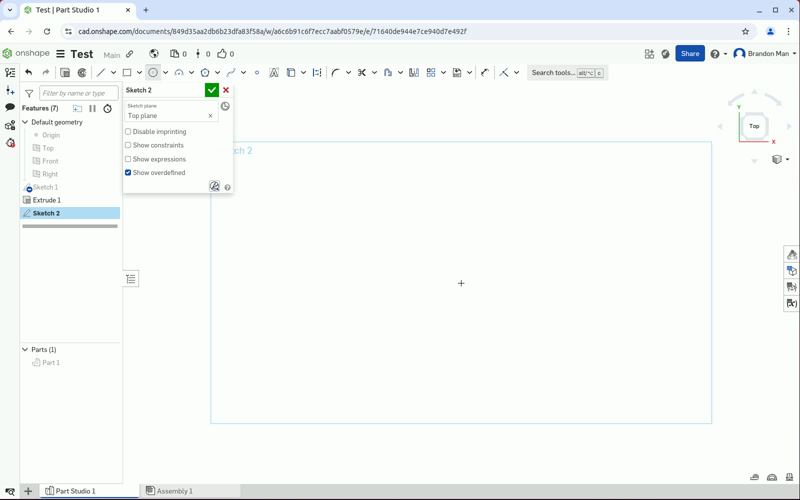
click(461, 282)
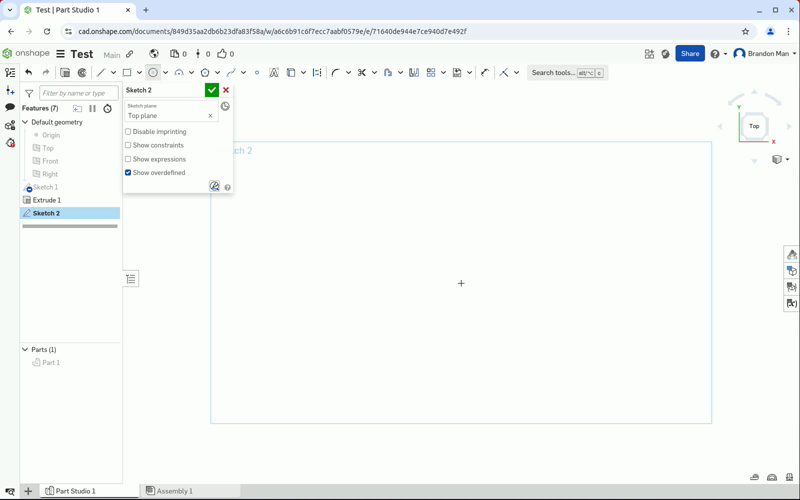
key_up(shift)
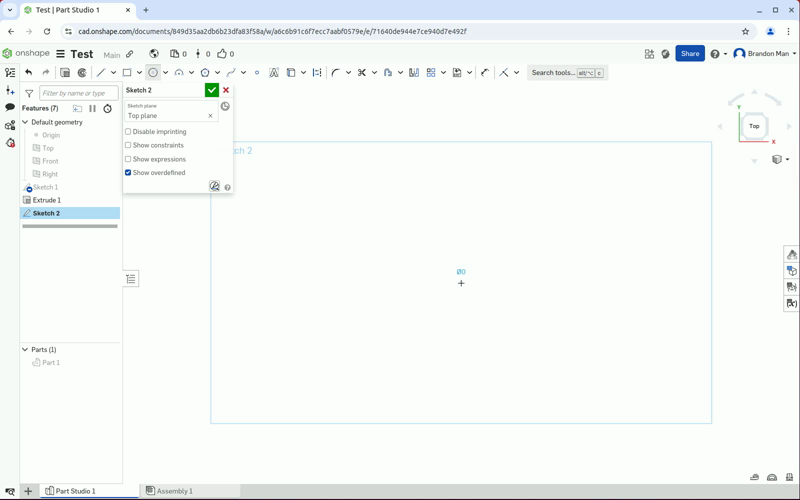
mouse_move(489, 282)
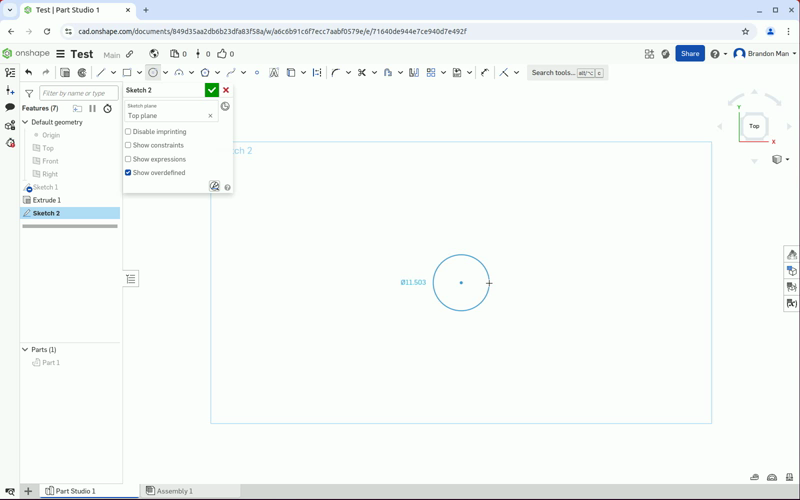
click(489, 282)
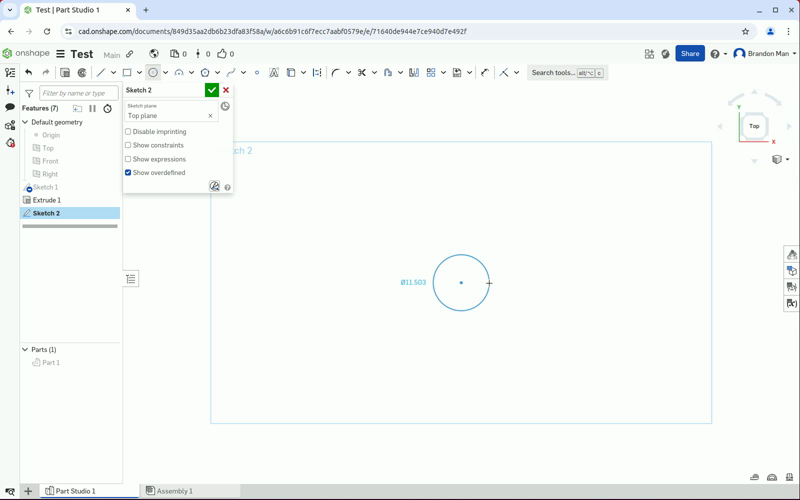
key(esc)
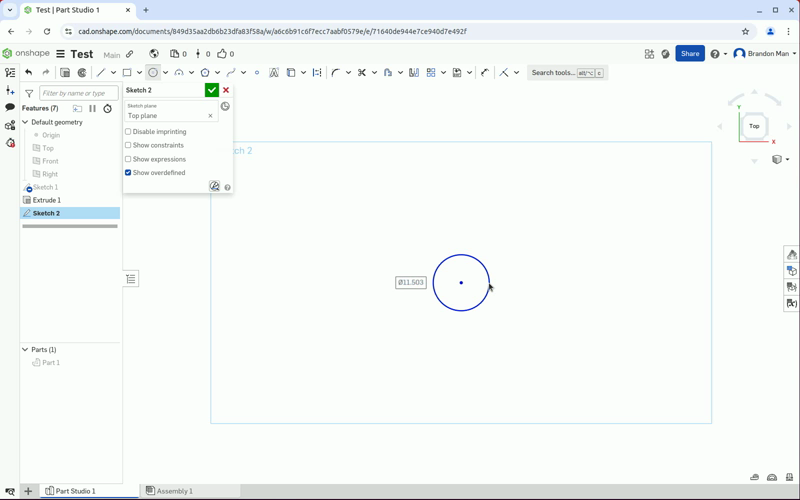
mouse_move(474, 297)
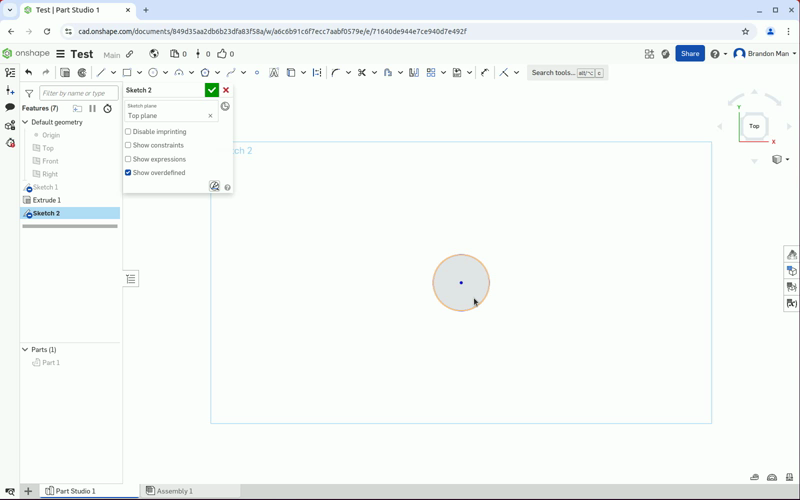
click(474, 297)
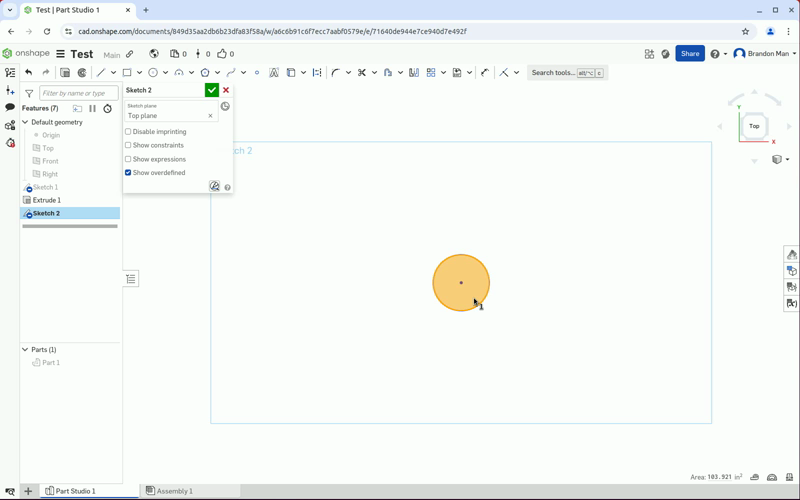
mouse_move(73, 352)
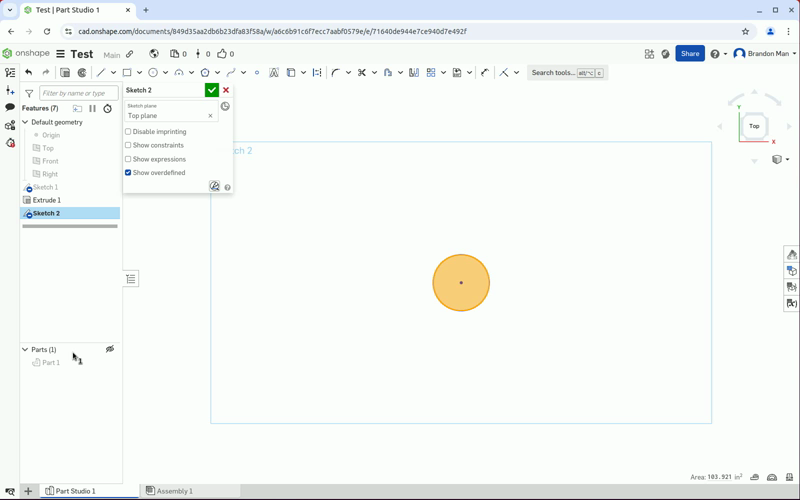
key(shift+y)
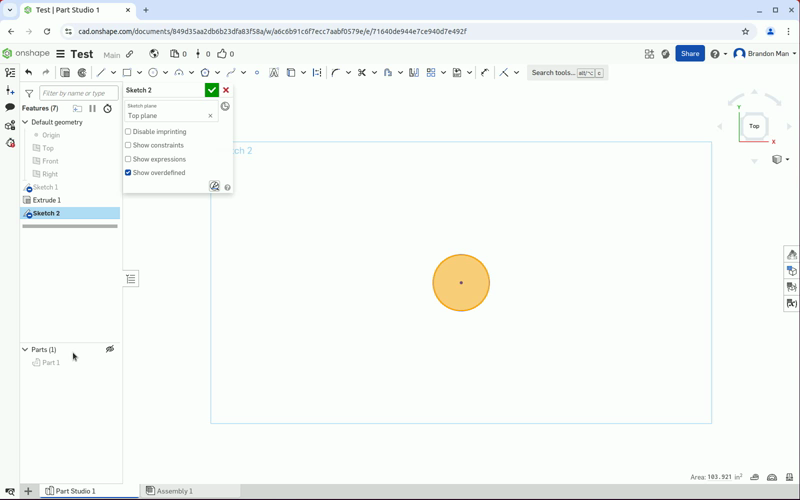
key(shift+e)
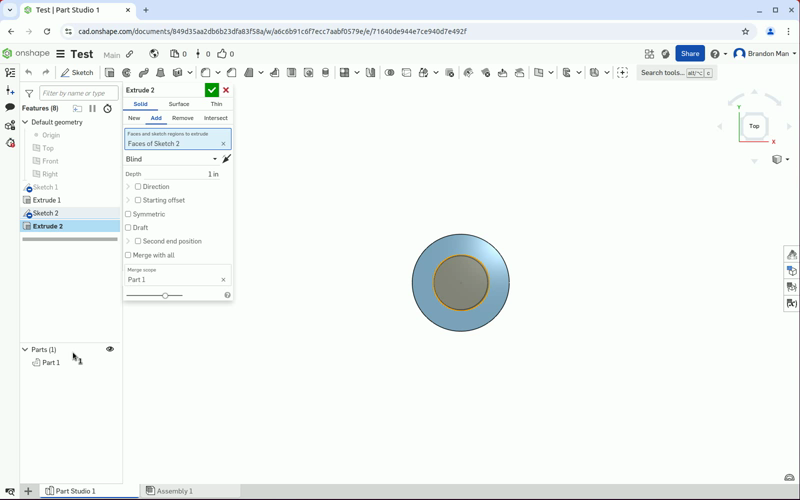
mouse_move(143, 106)
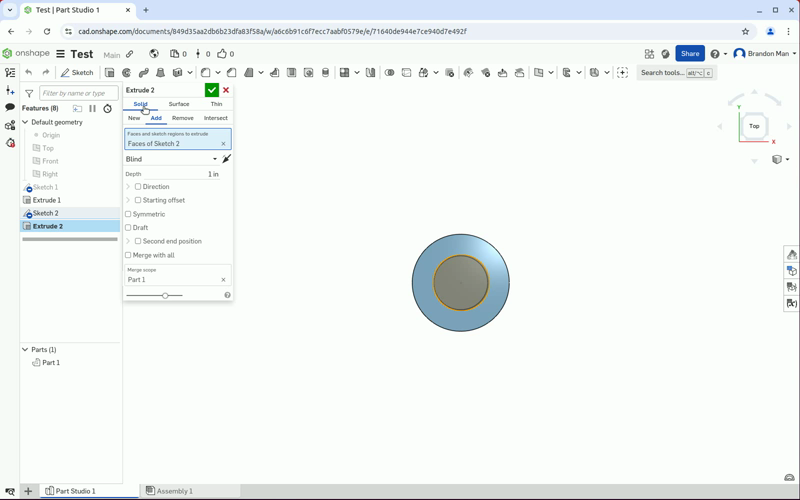
click(143, 106)
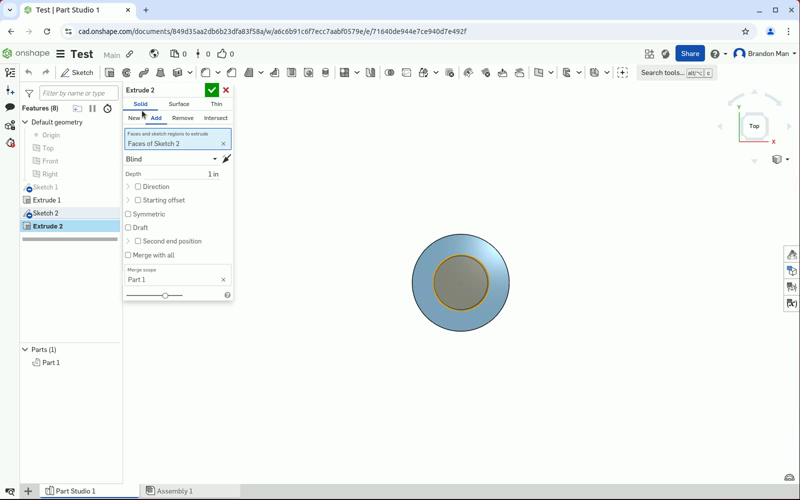
mouse_move(137, 120)
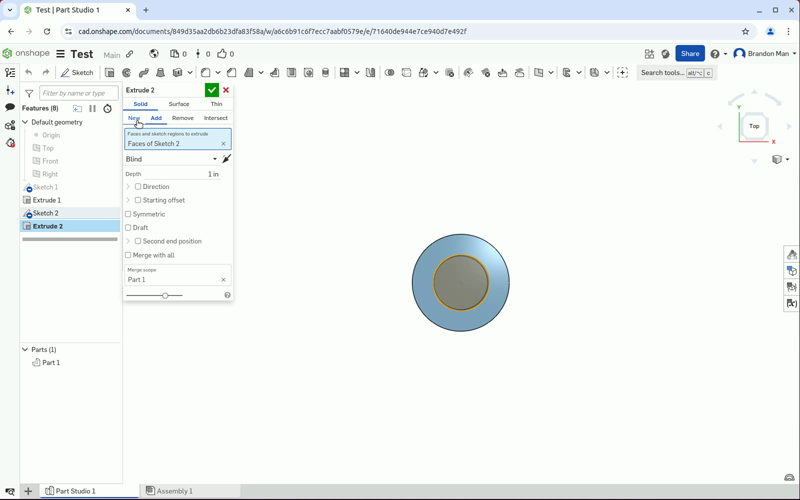
click(137, 120)
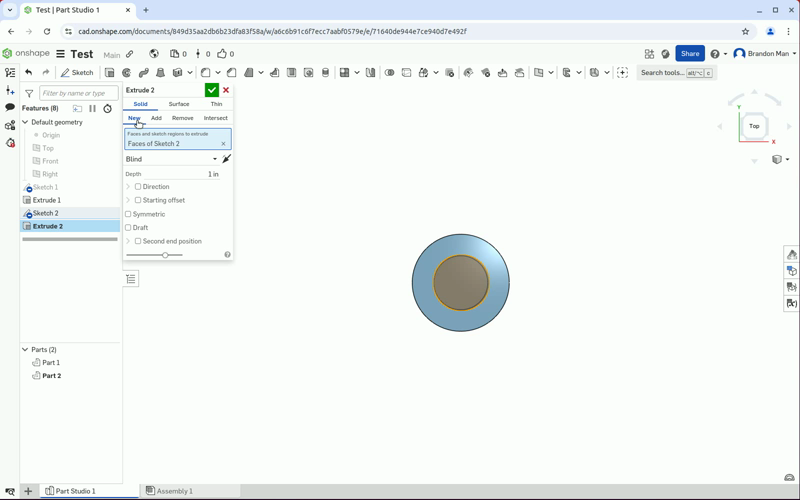
key(tab, 4)
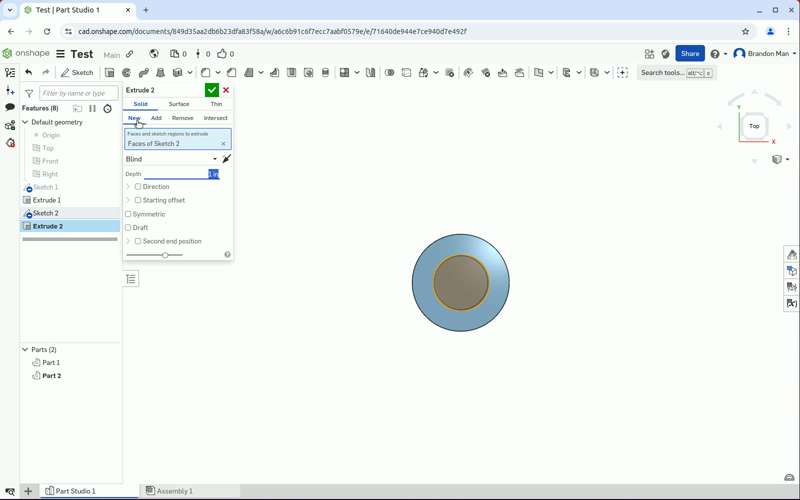
text(4.092)
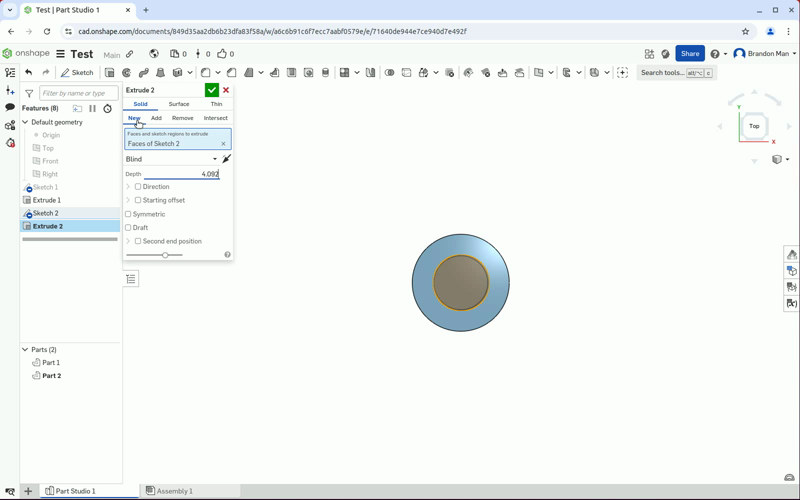
key(enter)
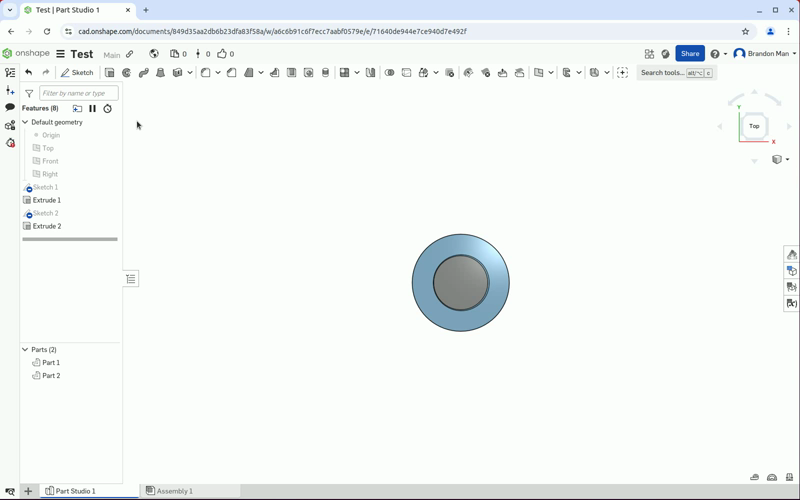
key(shift+h)
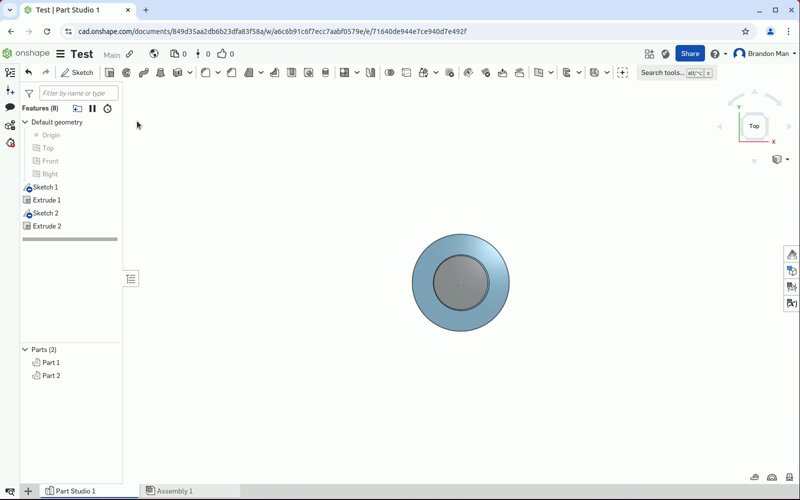
key(shift+h)
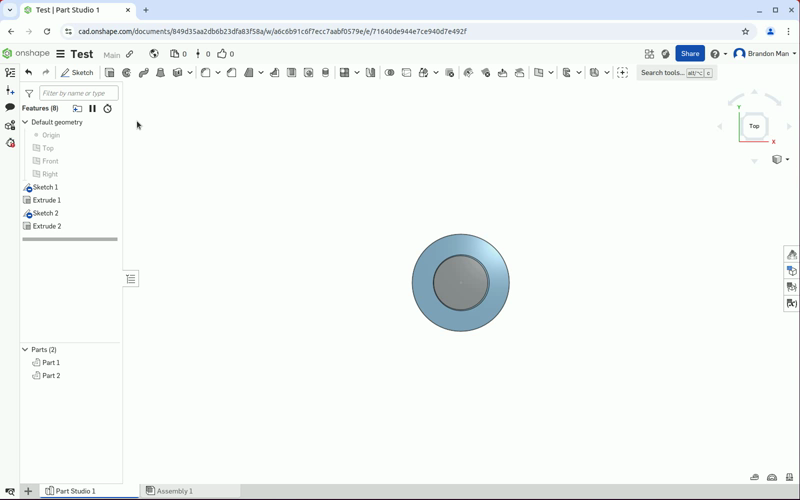
key(shift+7)
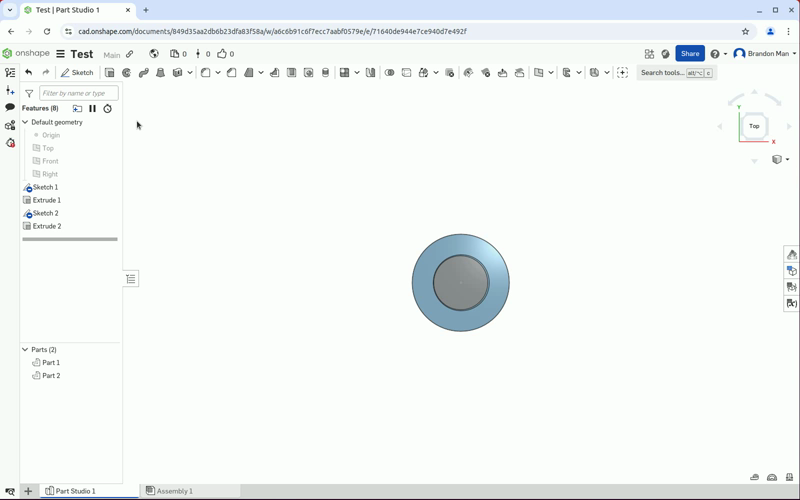
key(up, 3)
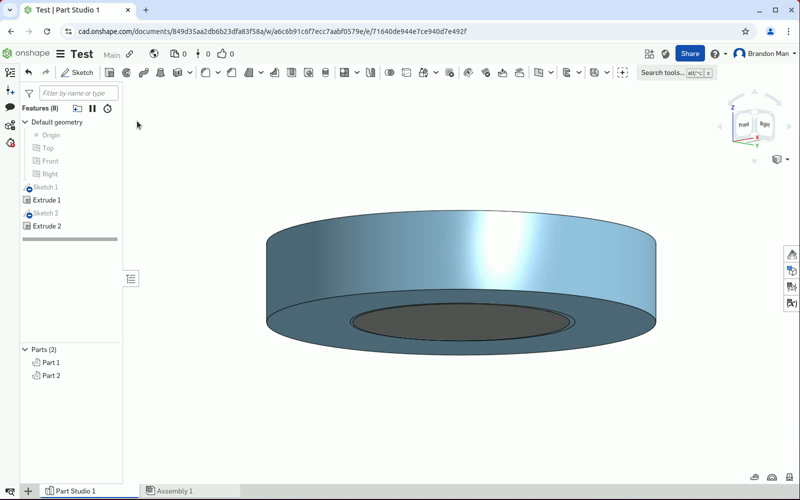
key(left, 3)
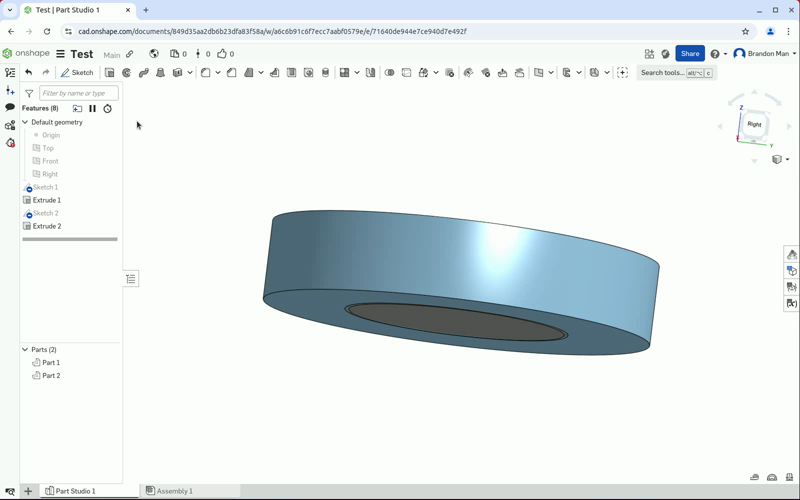
key(right, 3)
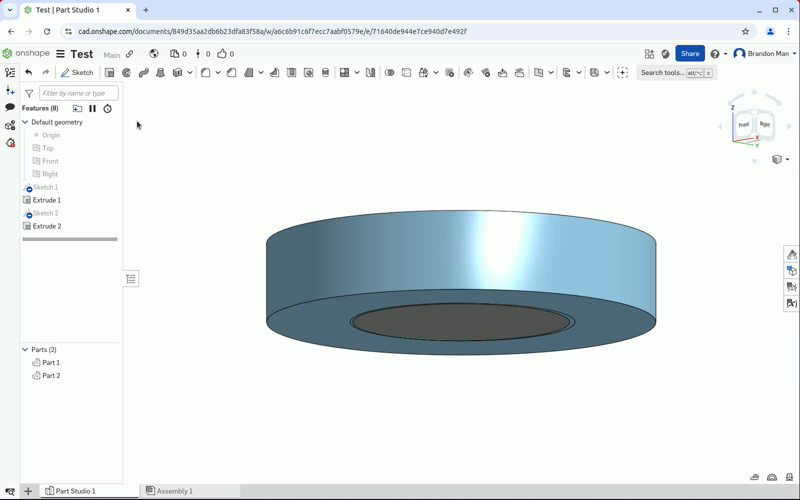
key(down, 3)
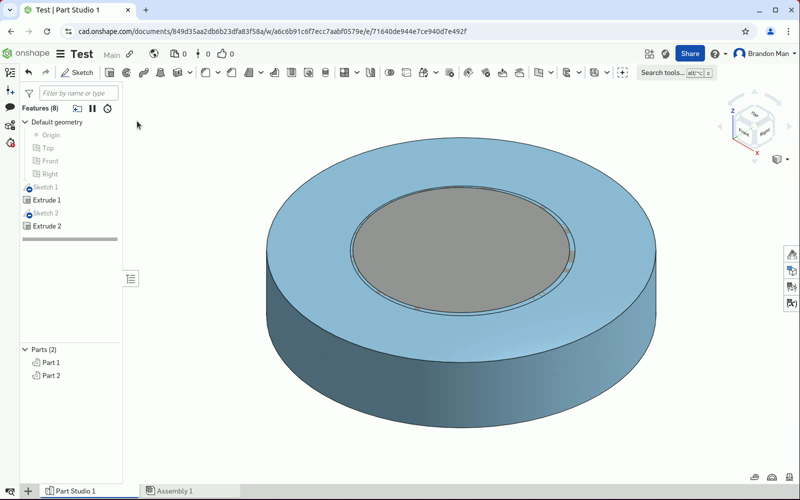
mouse_move(73, 189)
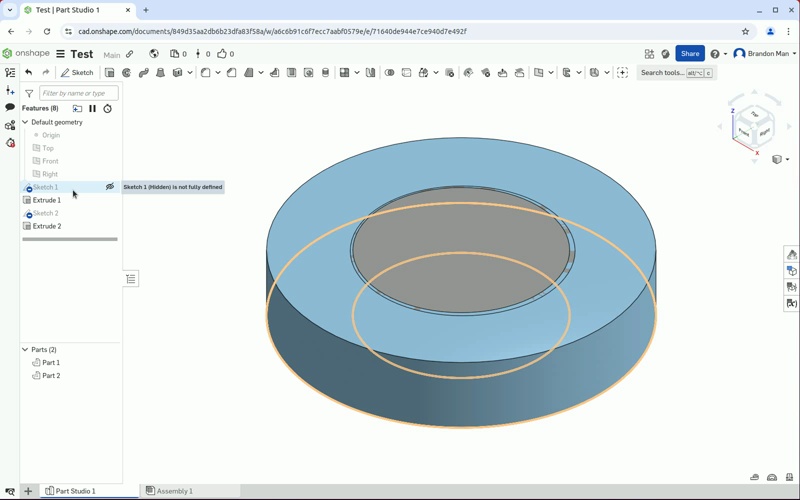
click(73, 189)